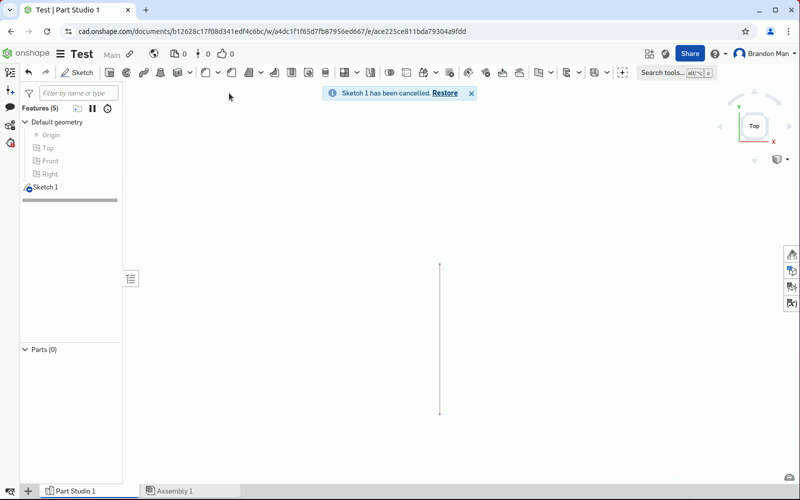
key(shift+h)
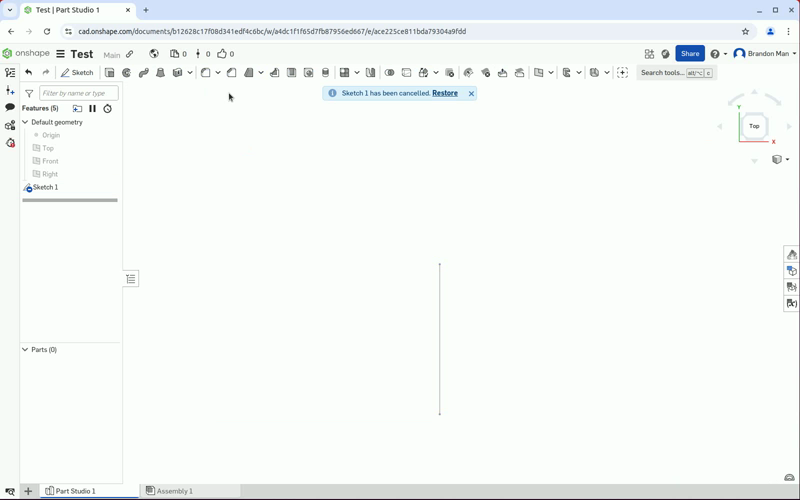
key(shift+s)
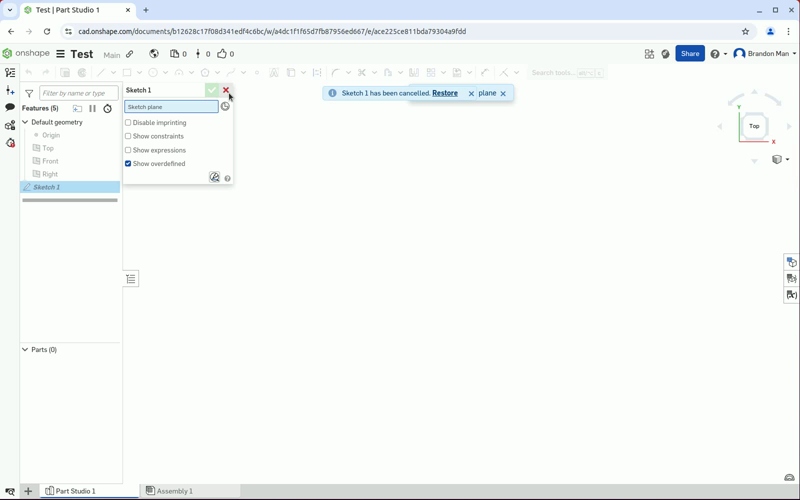
mouse_move(73, 150)
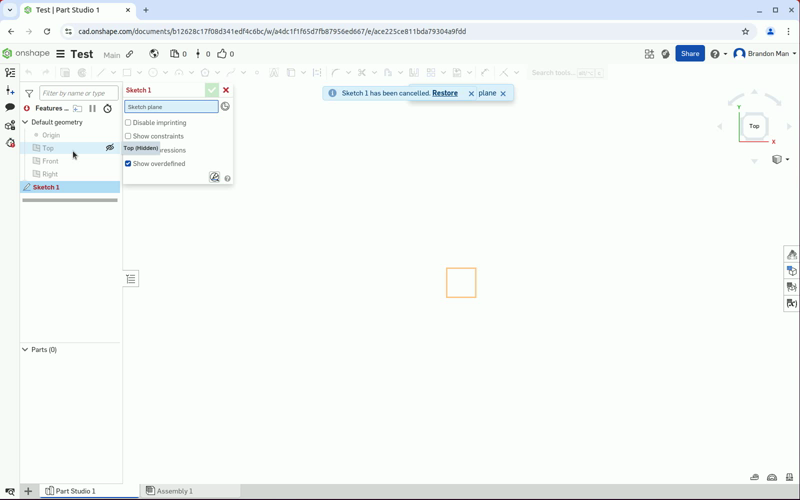
click(73, 150)
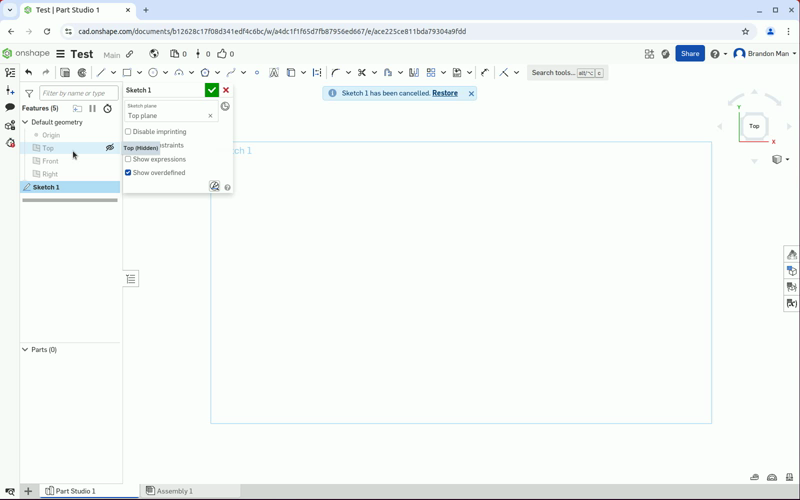
mouse_move(73, 352)
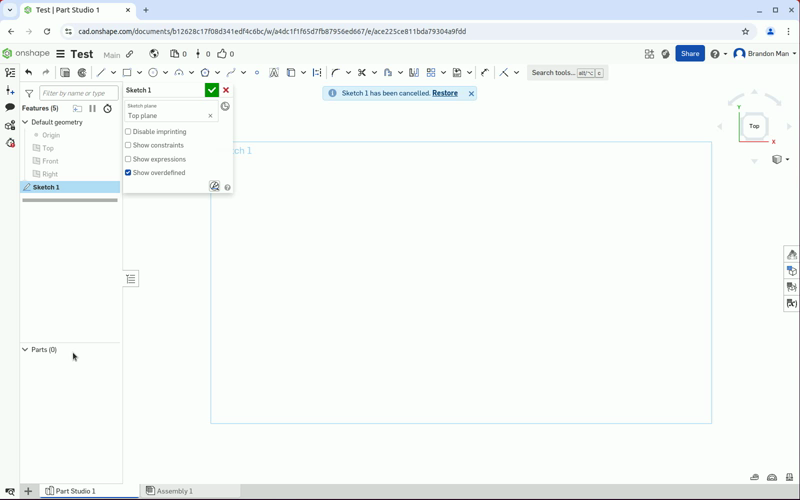
key(y)
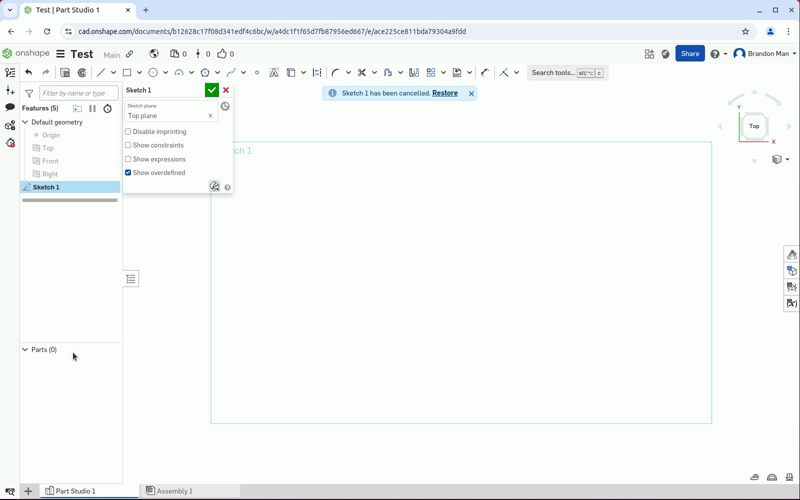
key(c)
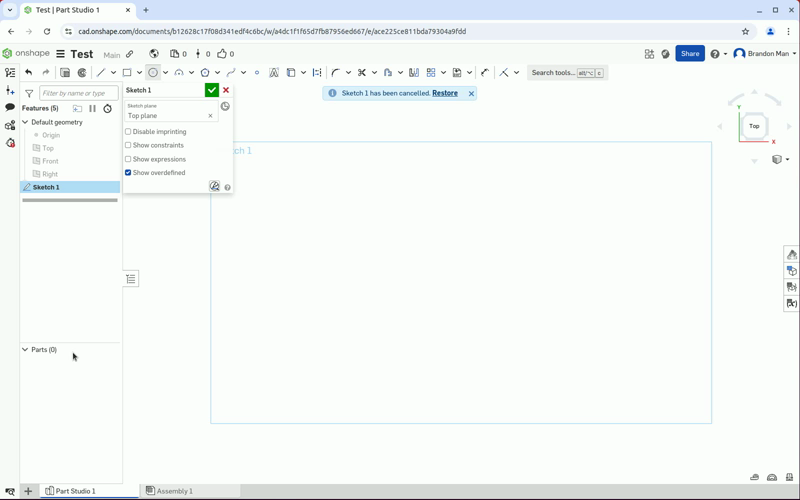
key_down(shift)
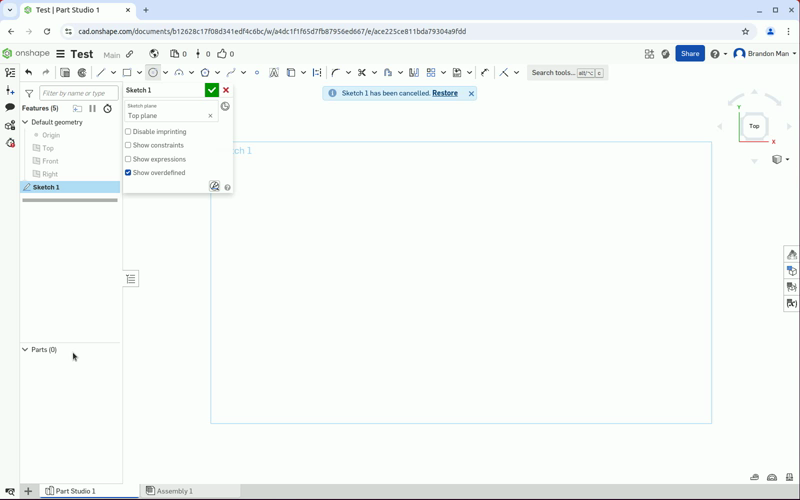
mouse_move(461, 282)
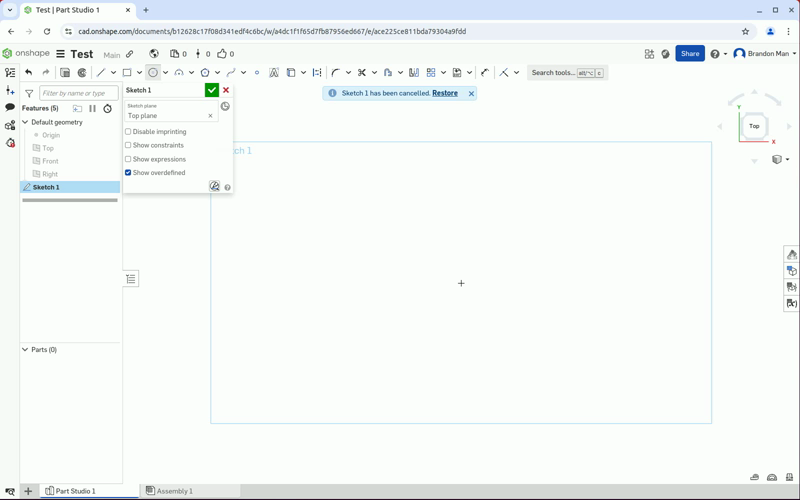
click(461, 282)
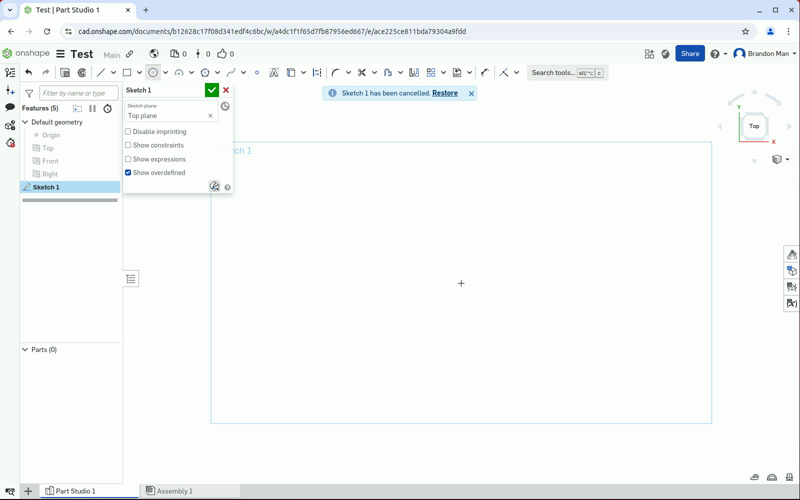
key_up(shift)
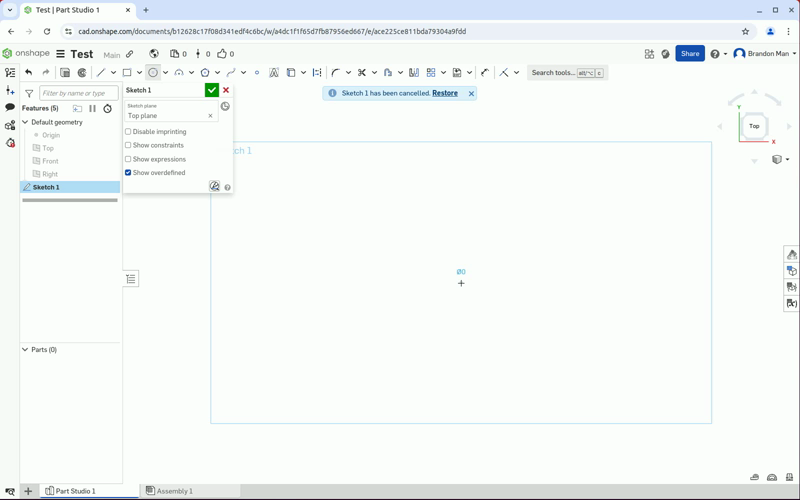
mouse_move(558, 282)
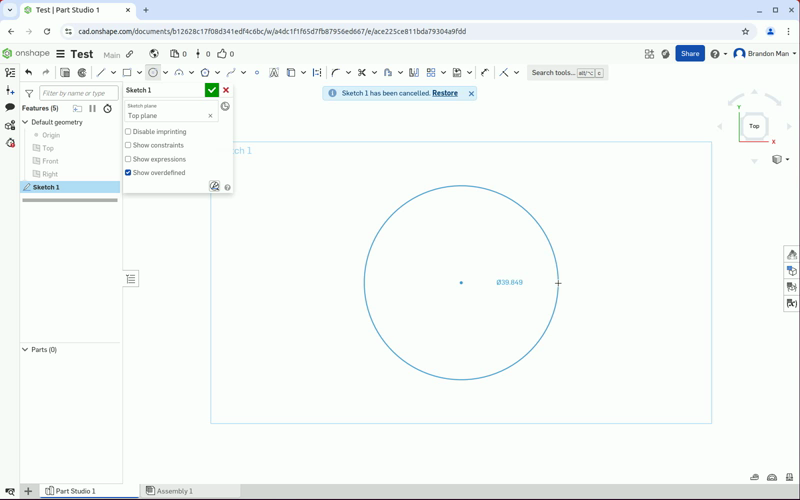
click(558, 282)
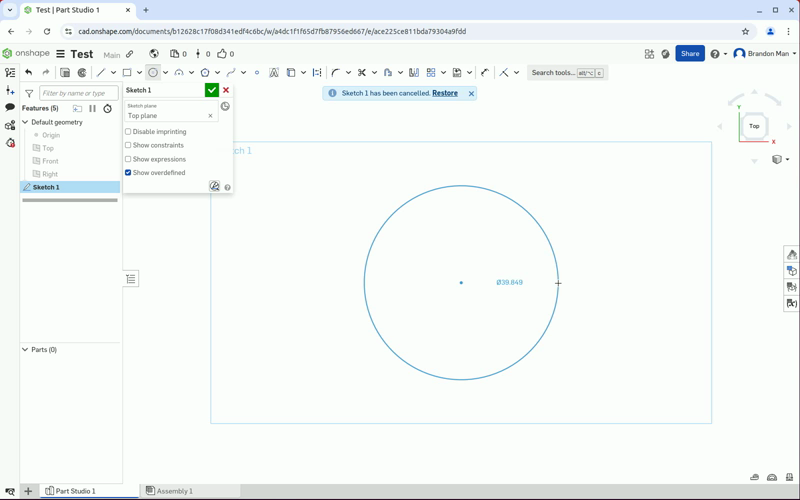
key(esc)
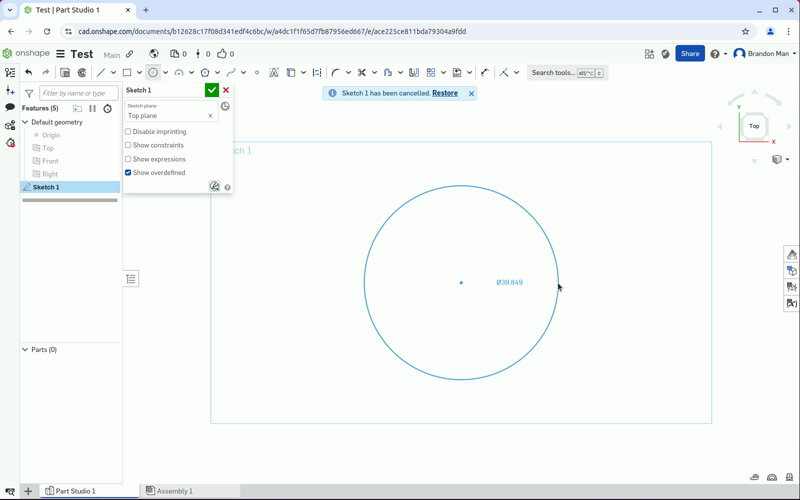
mouse_move(490, 225)
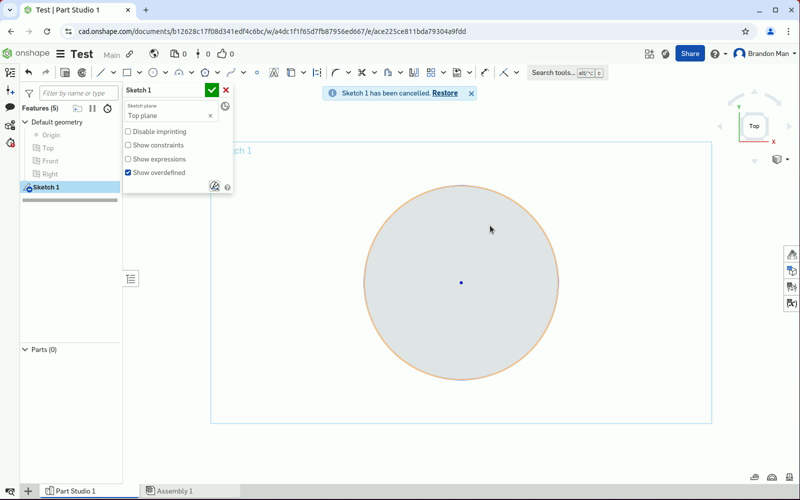
click(490, 225)
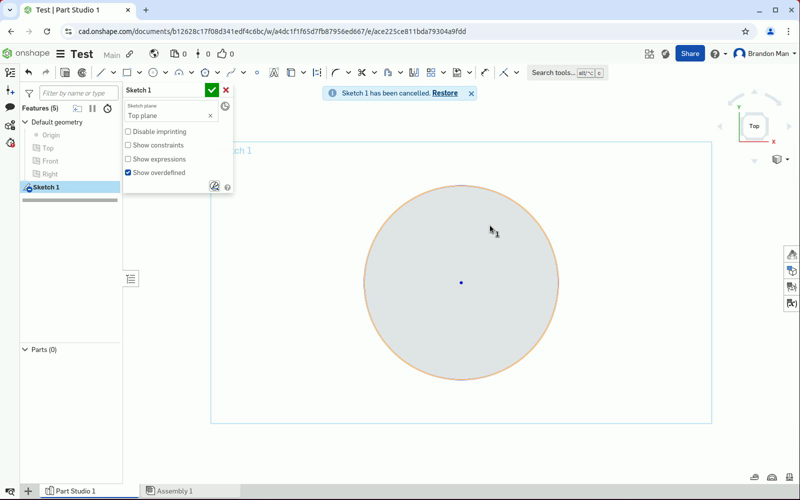
mouse_move(73, 352)
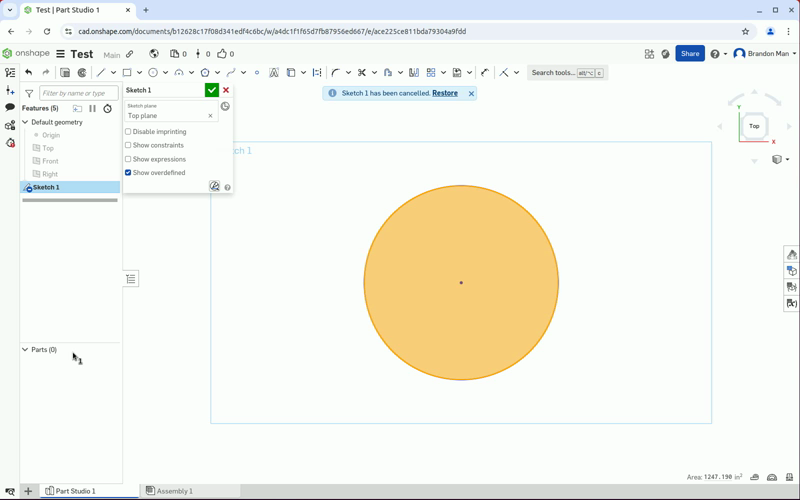
key(shift+y)
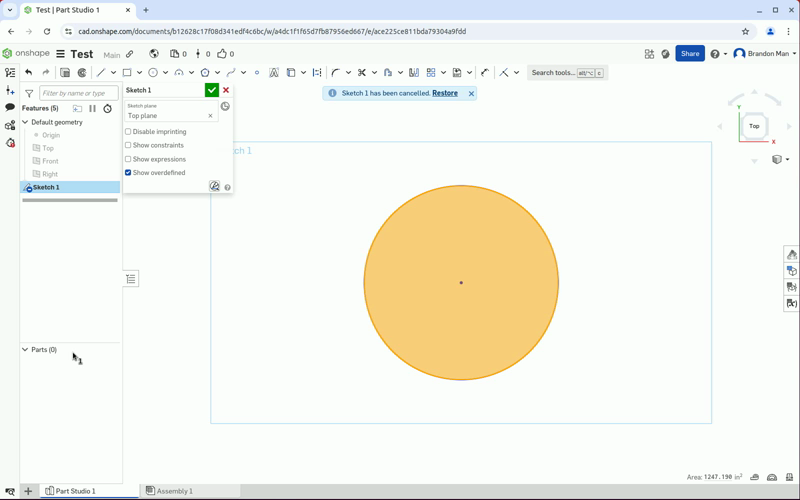
key(shift+e)
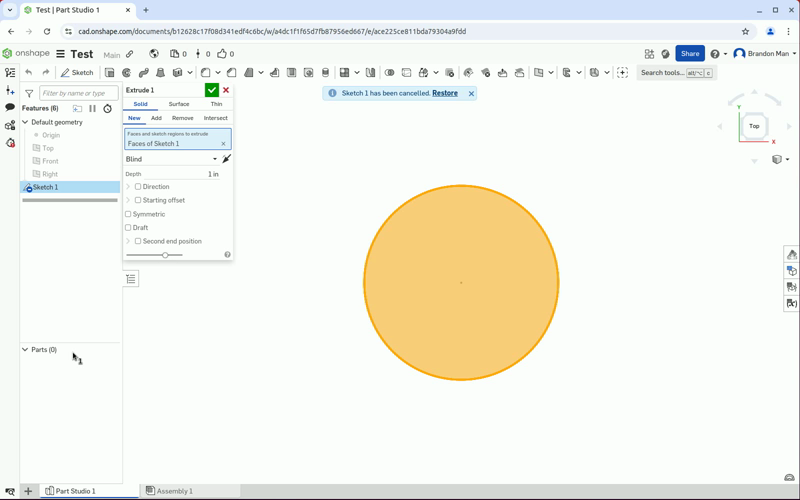
mouse_move(143, 106)
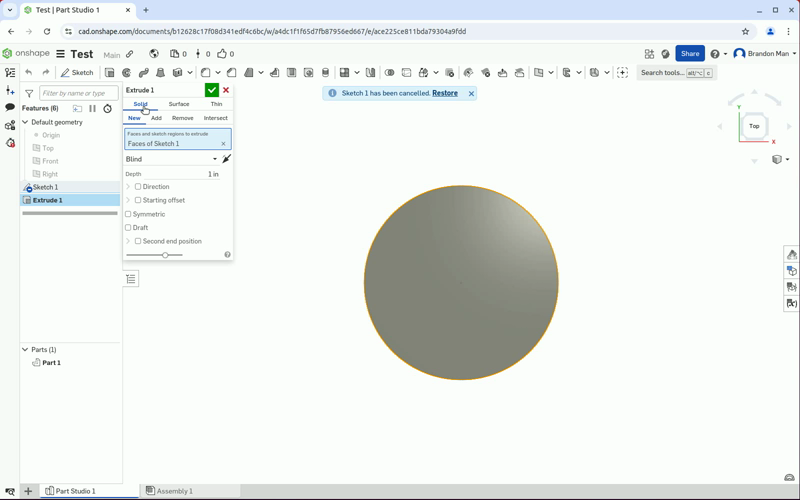
click(143, 106)
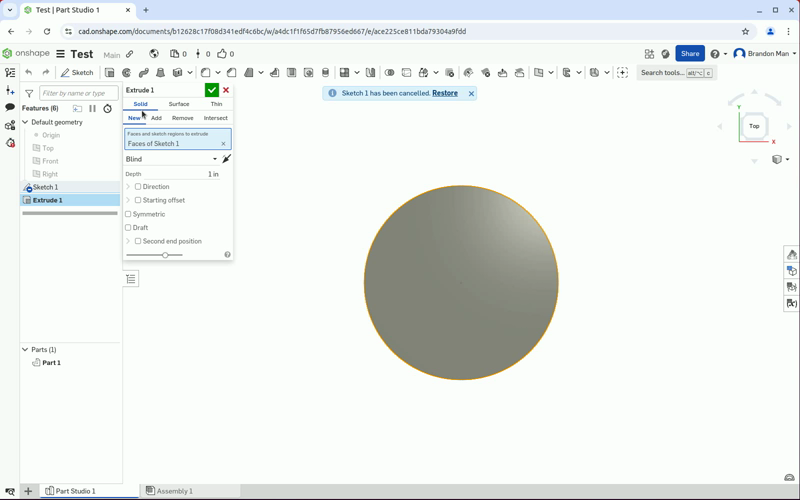
mouse_move(137, 120)
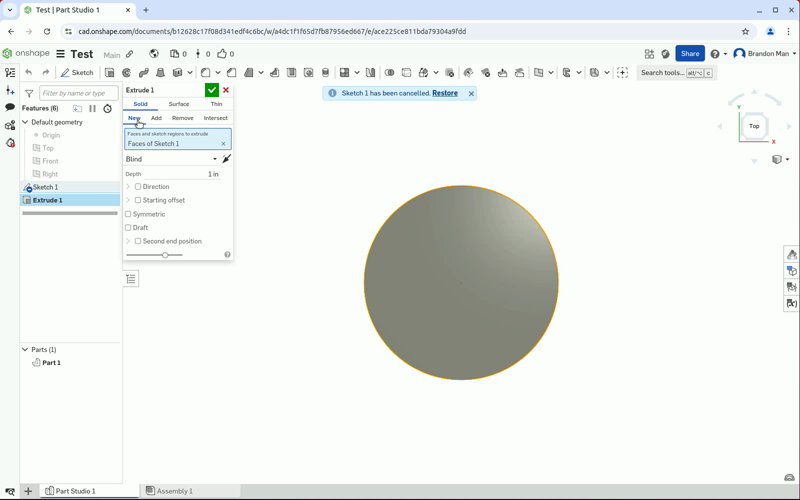
click(137, 120)
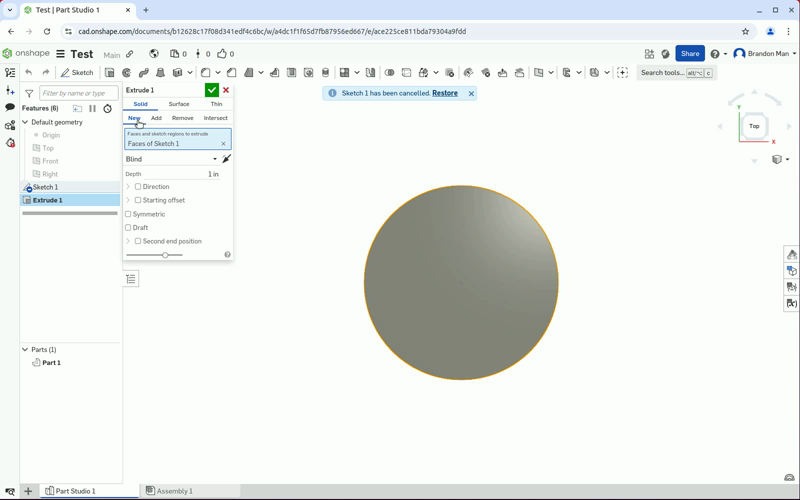
key(tab, 4)
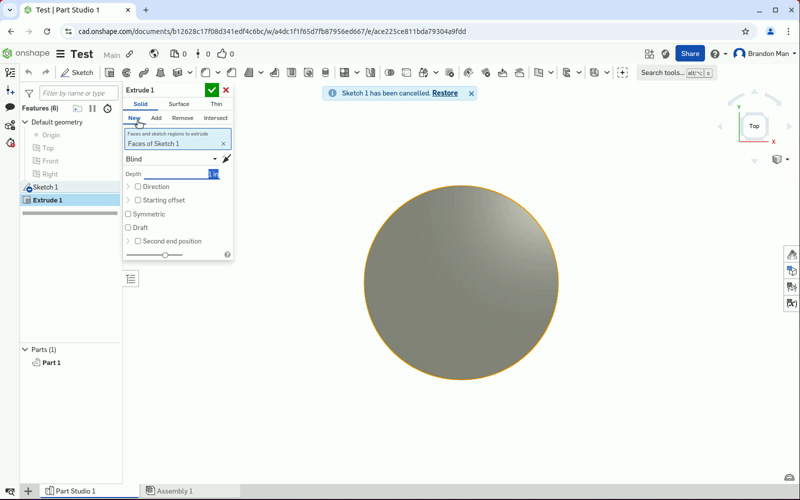
text(14.683)
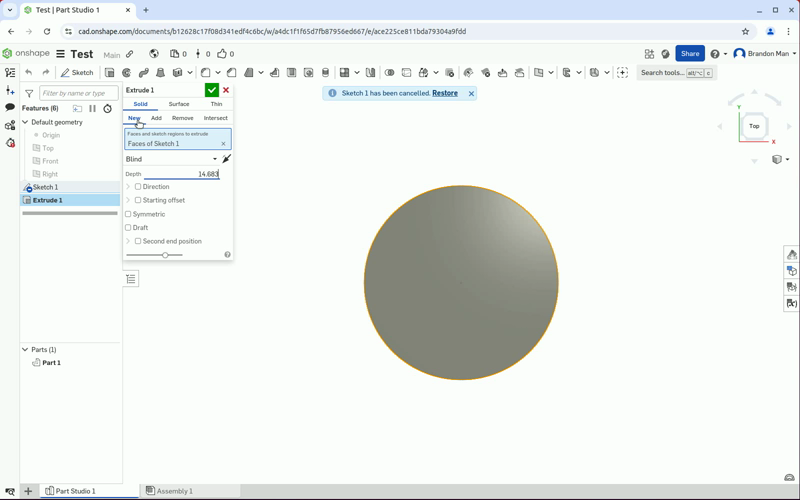
key(enter)
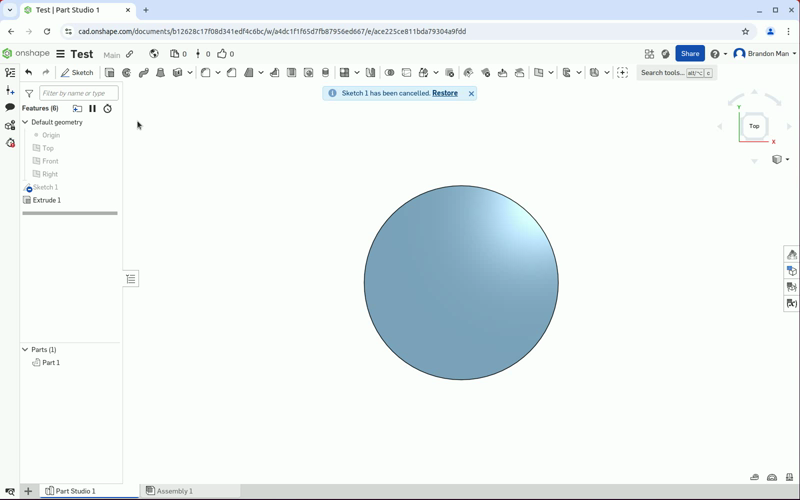
key(shift+h)
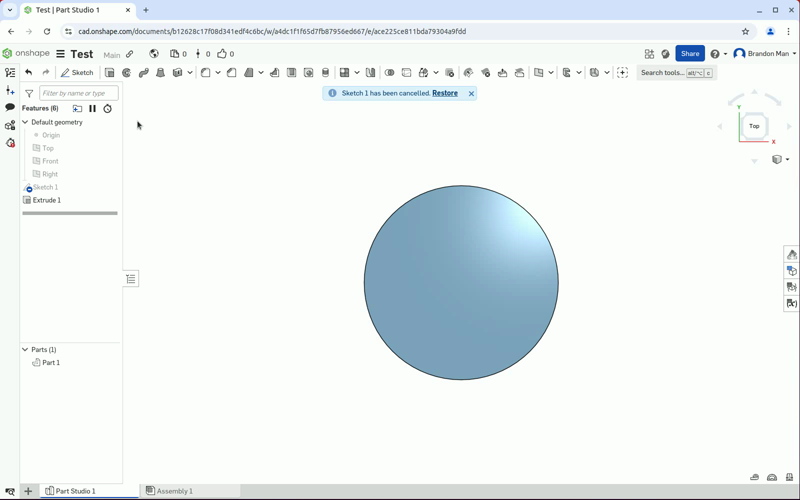
key(shift+h)
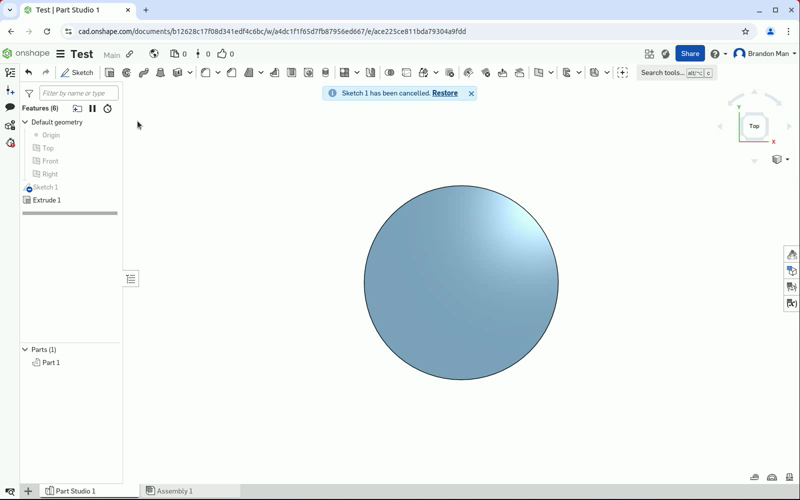
mouse_move(73, 189)
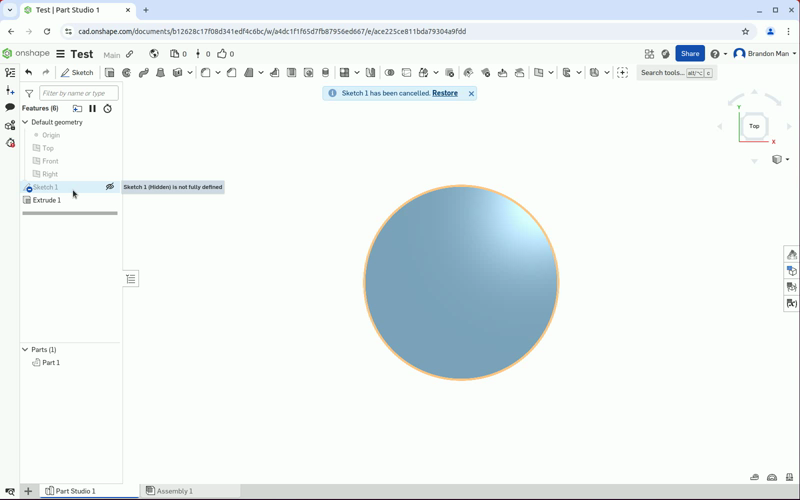
click(73, 189)
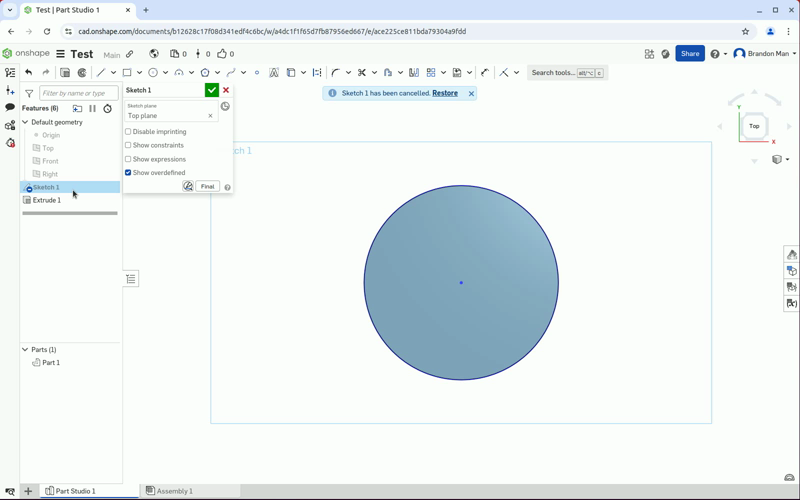
mouse_move(229, 92)
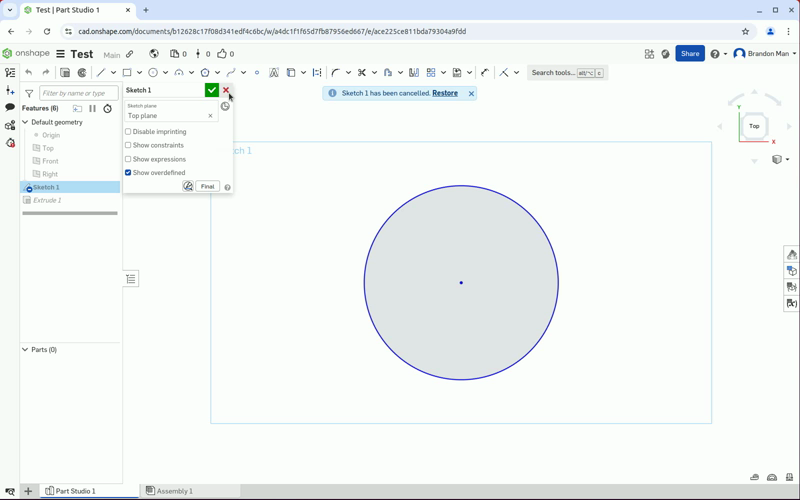
click(229, 92)
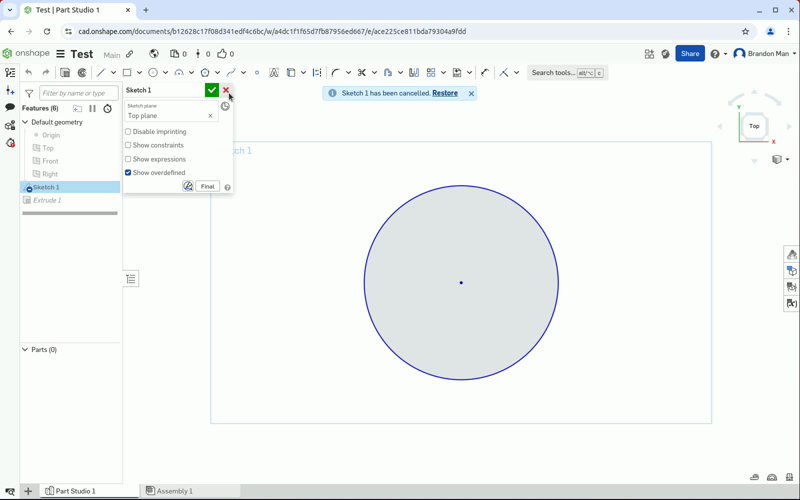
key(shift+s)
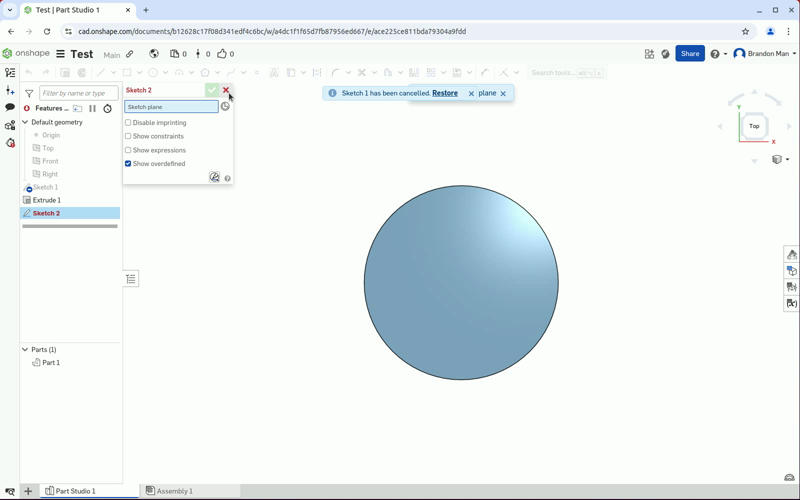
mouse_move(73, 150)
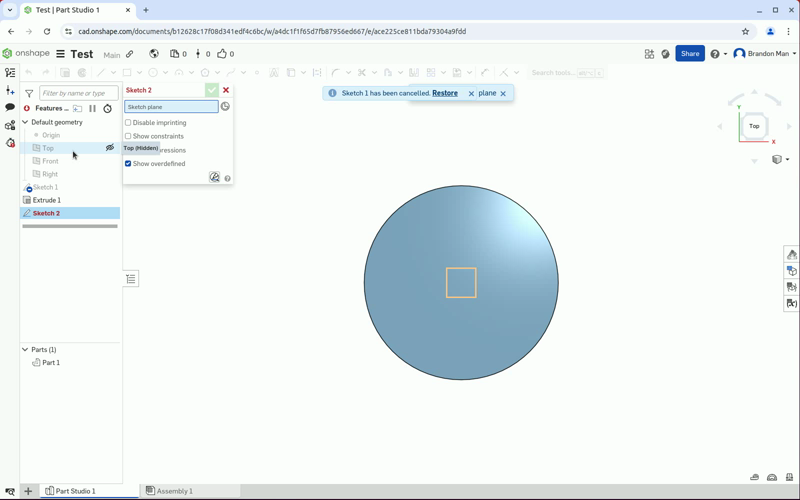
click(73, 150)
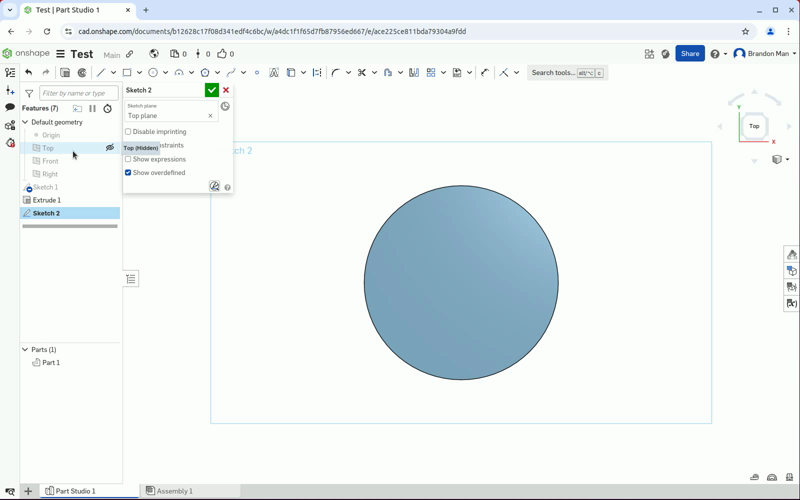
mouse_move(73, 352)
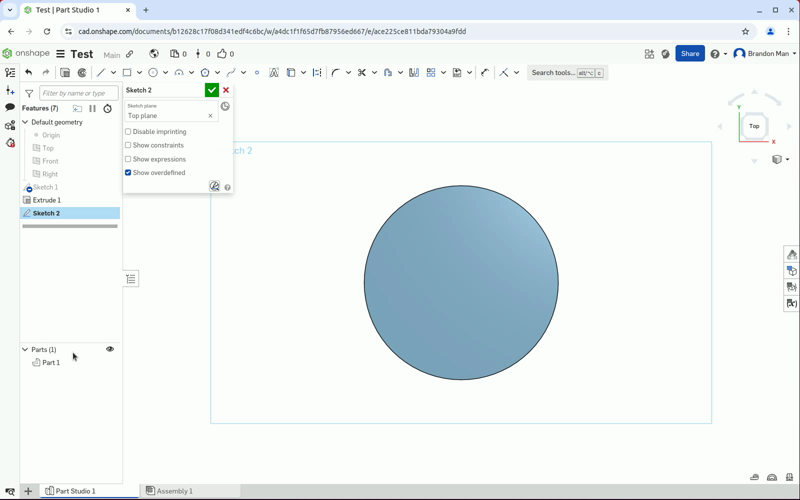
key(y)
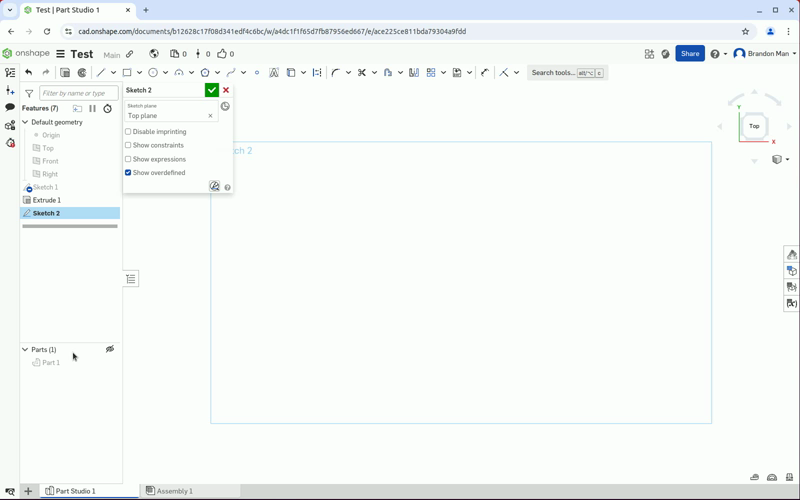
key(c)
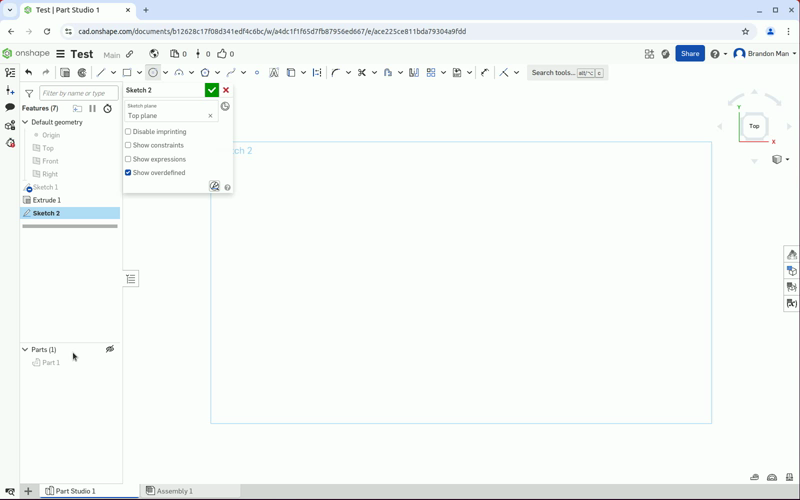
key_down(shift)
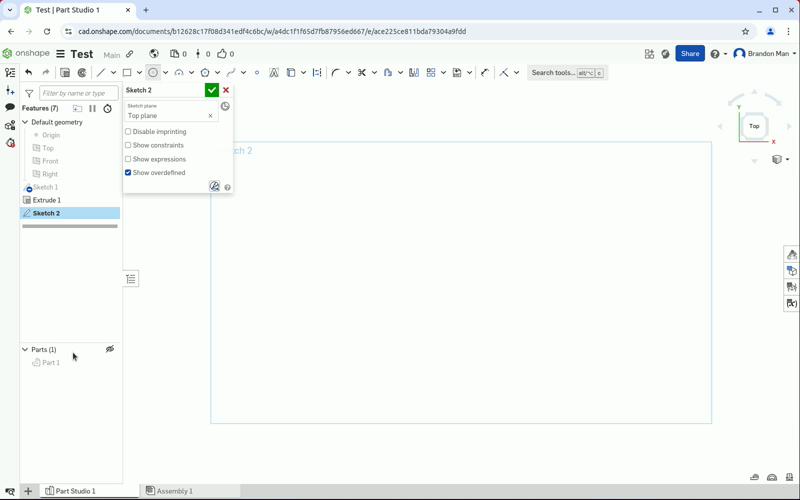
mouse_move(461, 282)
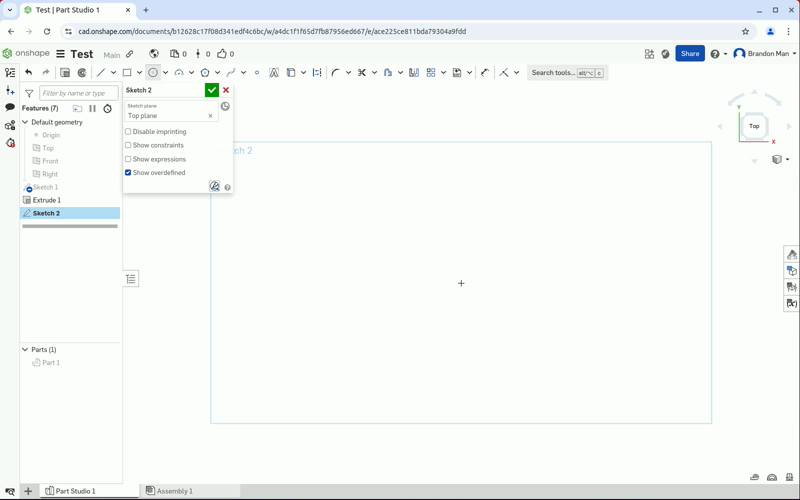
click(461, 282)
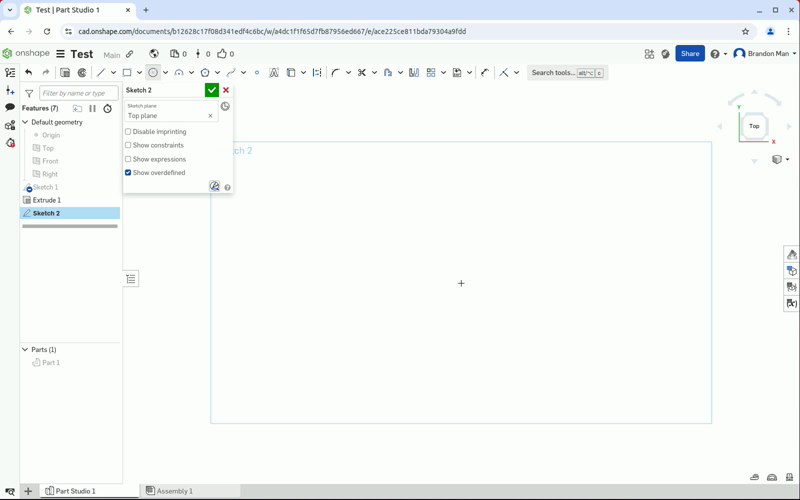
key_up(shift)
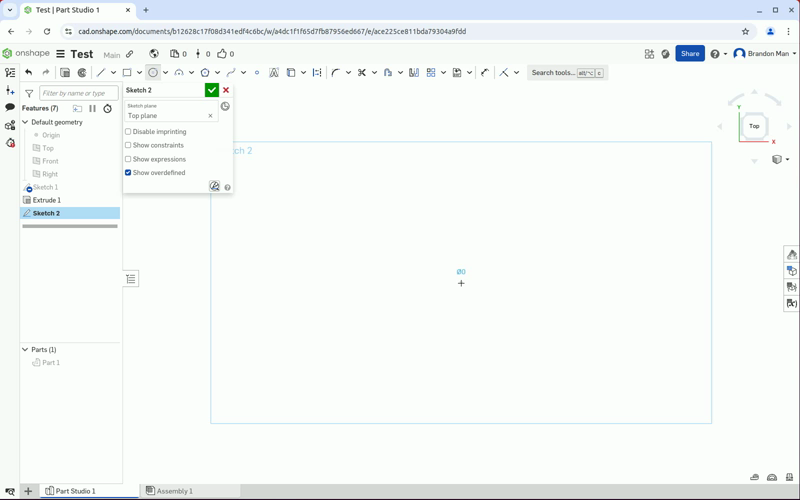
mouse_move(574, 282)
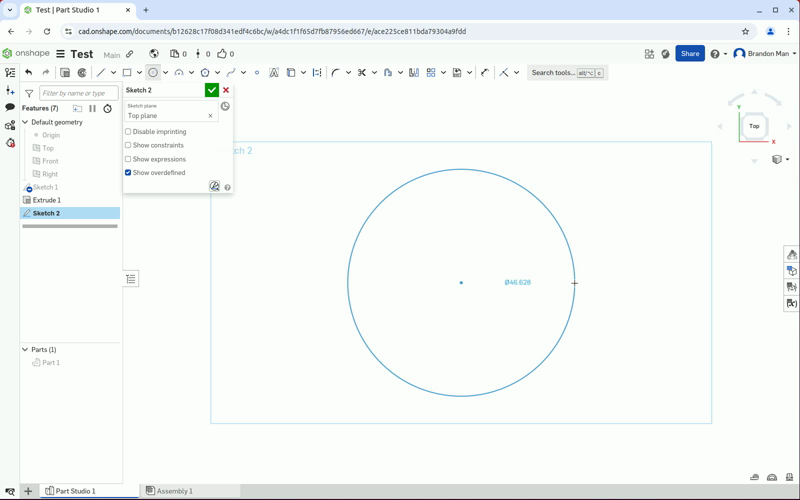
click(574, 282)
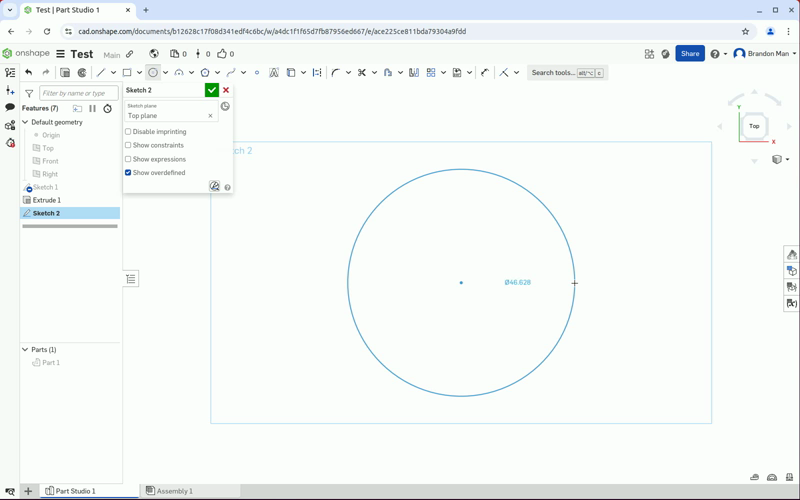
key(esc)
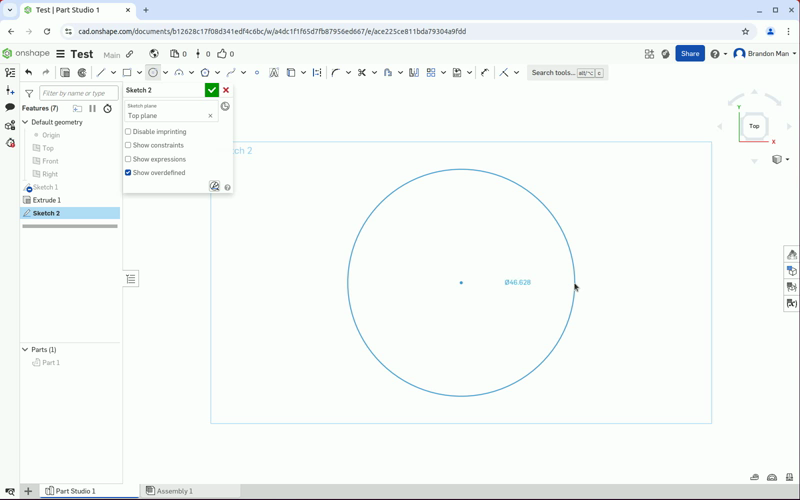
key(c)
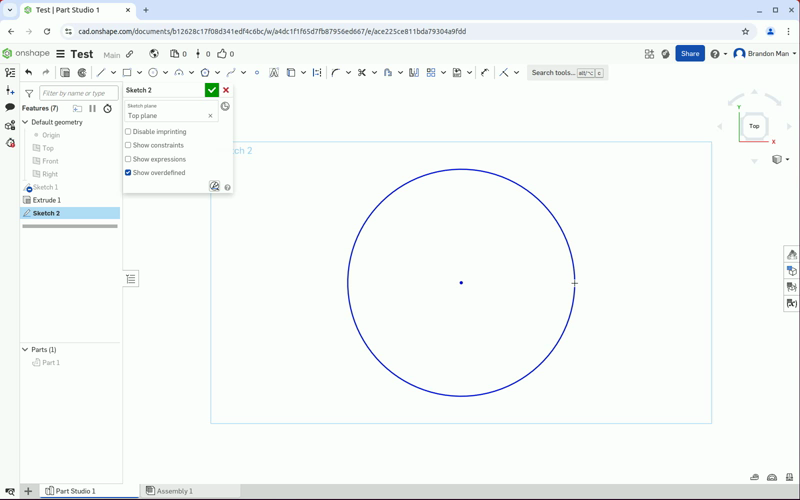
key_down(shift)
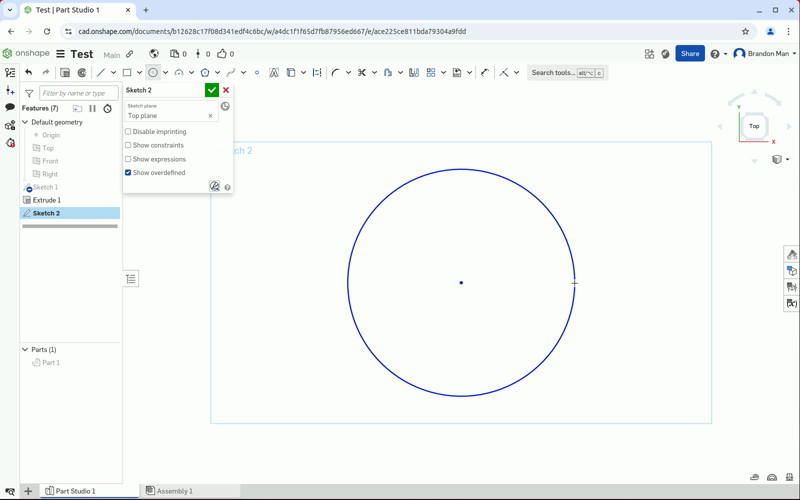
mouse_move(461, 282)
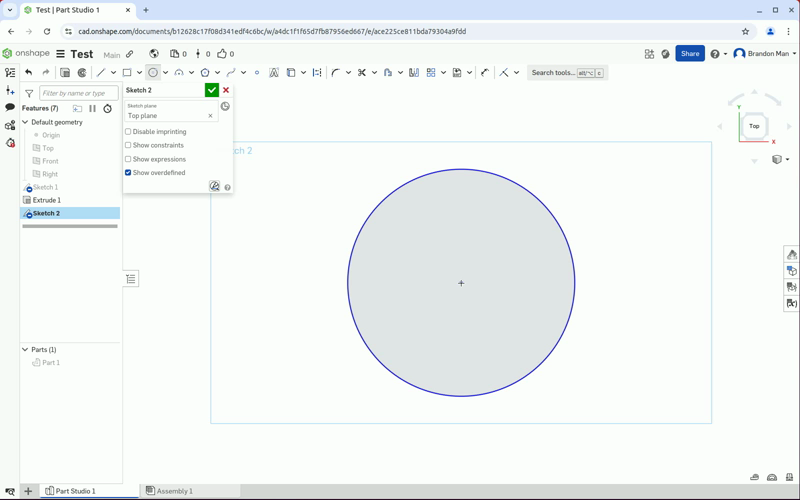
click(461, 282)
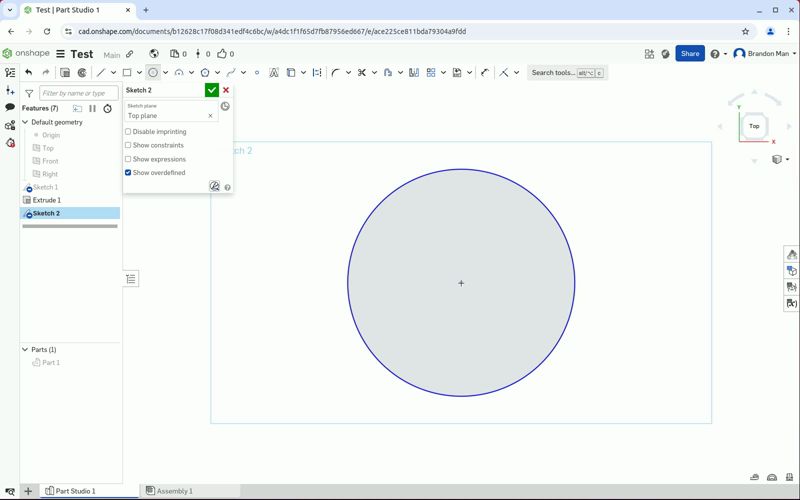
key_up(shift)
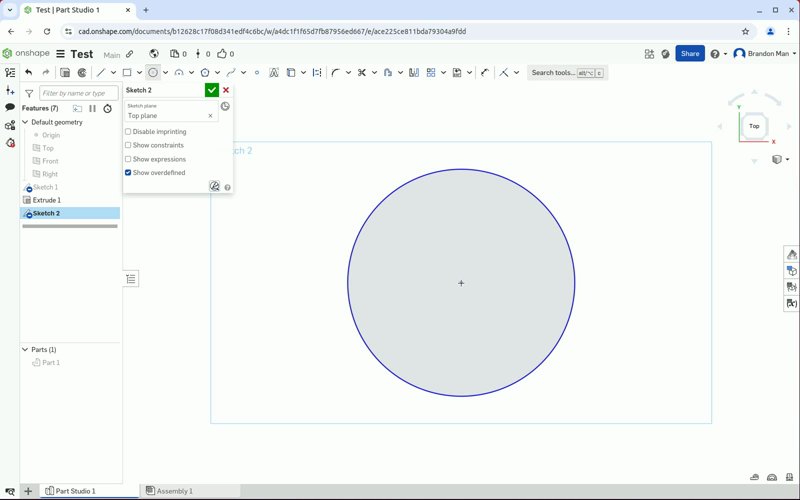
mouse_move(555, 282)
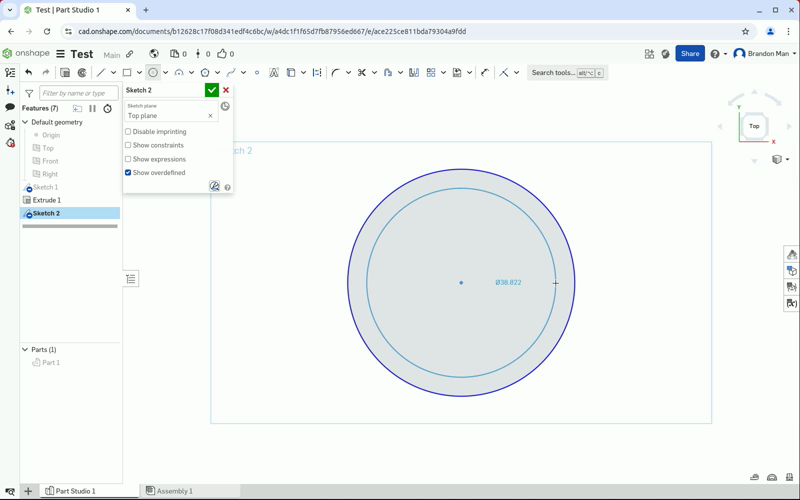
click(555, 282)
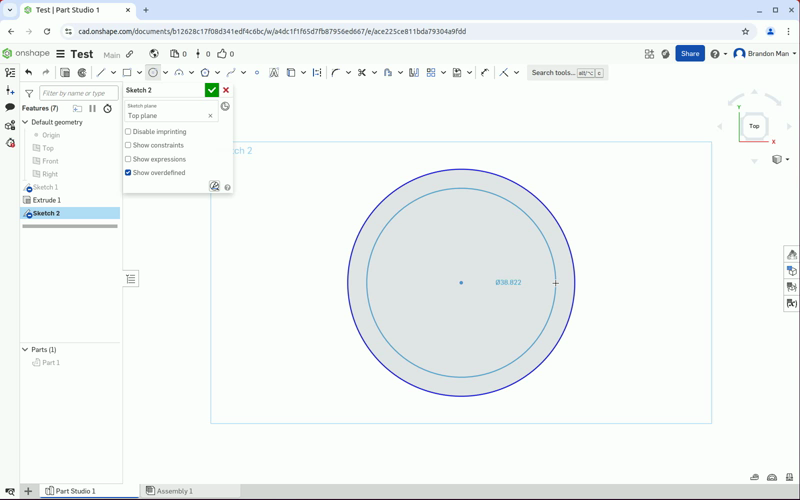
key(esc)
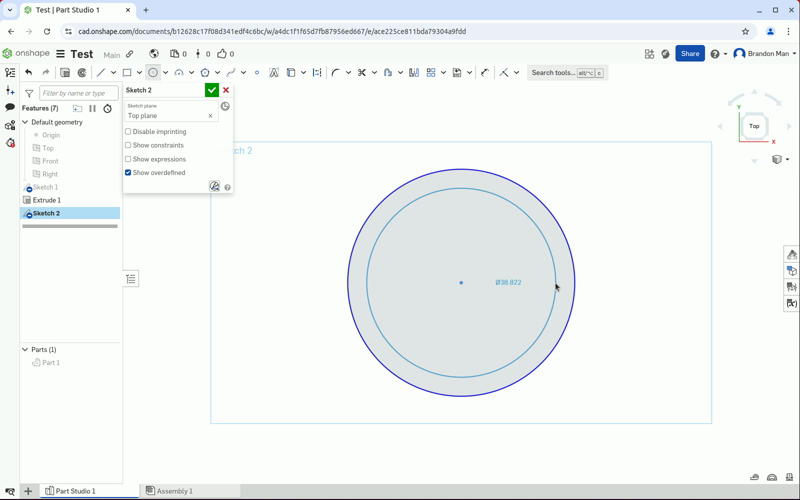
mouse_move(525, 362)
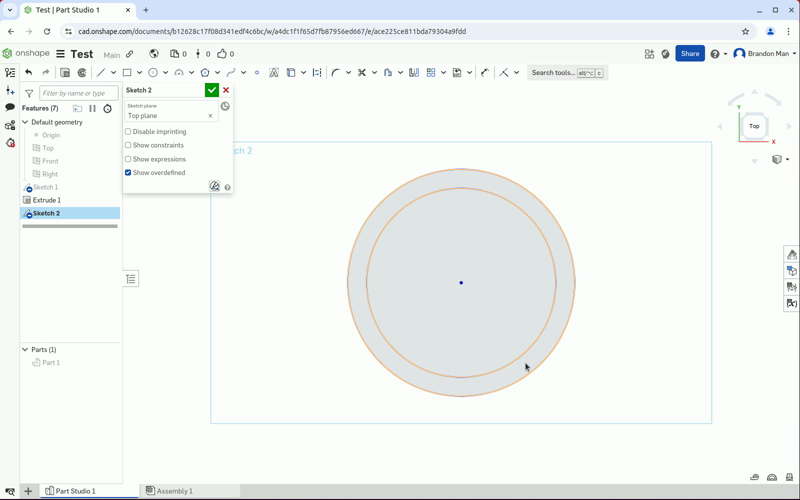
click(525, 362)
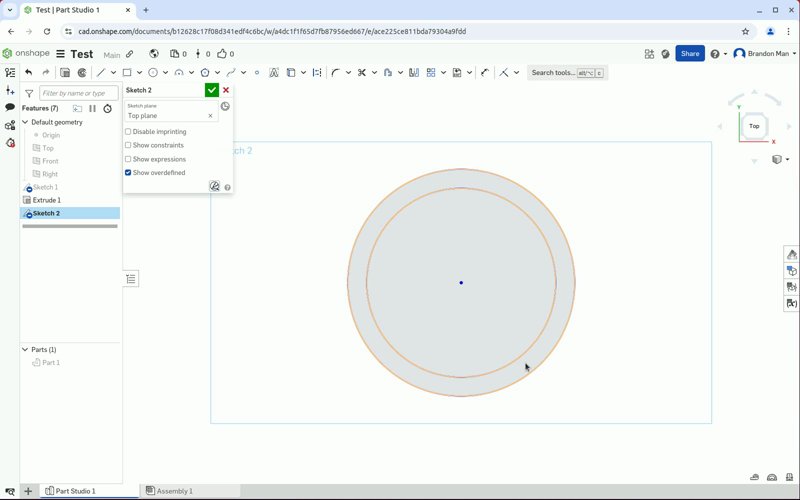
mouse_move(73, 352)
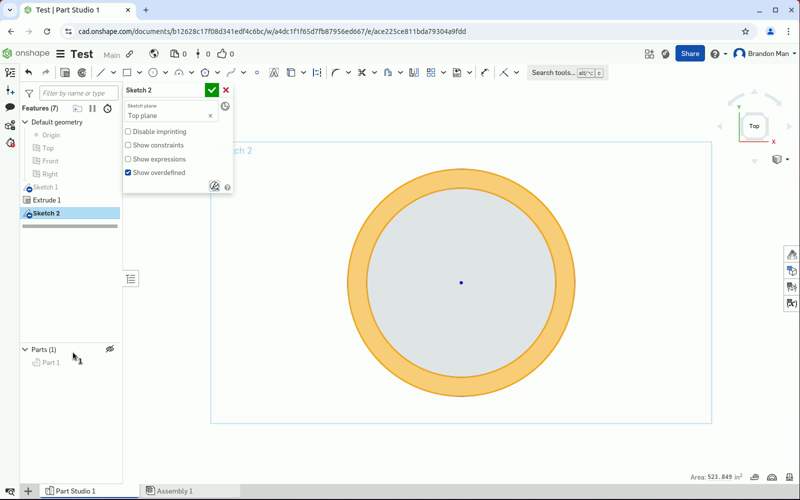
key(shift+y)
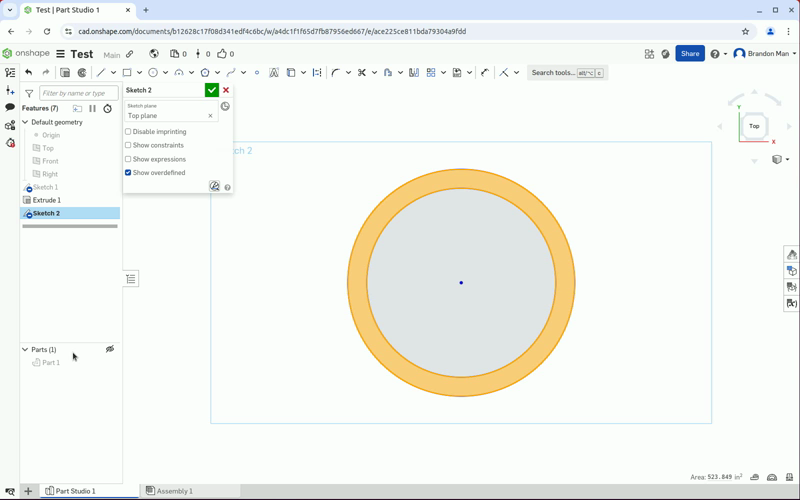
key(shift+e)
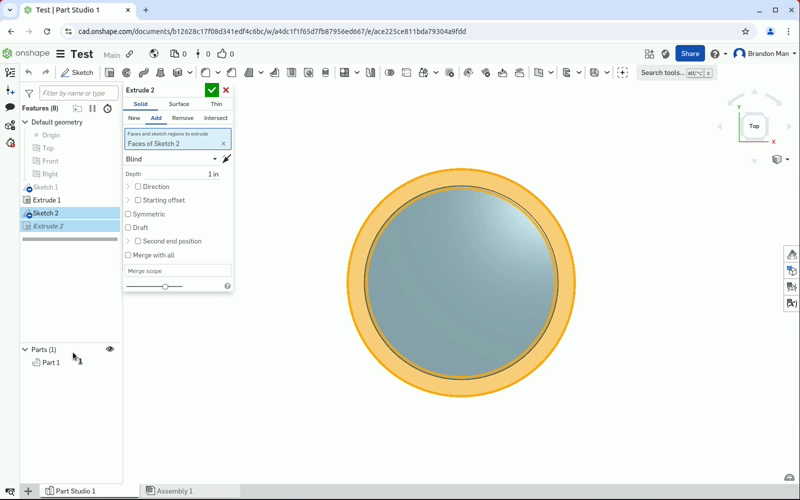
mouse_move(143, 106)
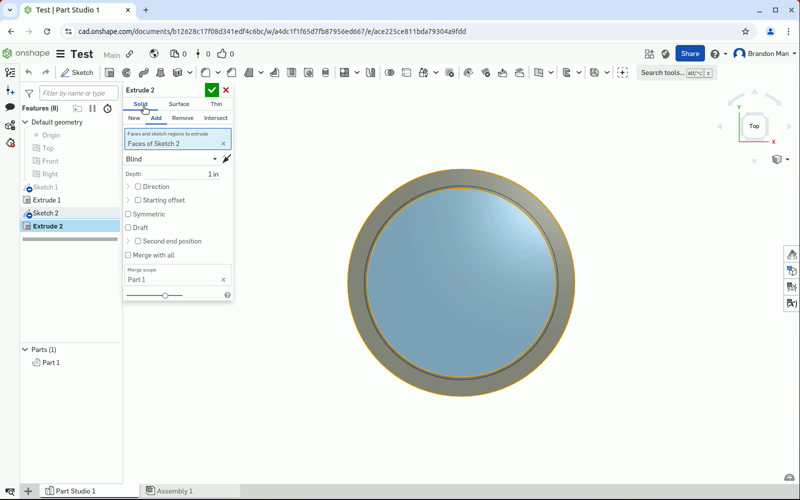
click(143, 106)
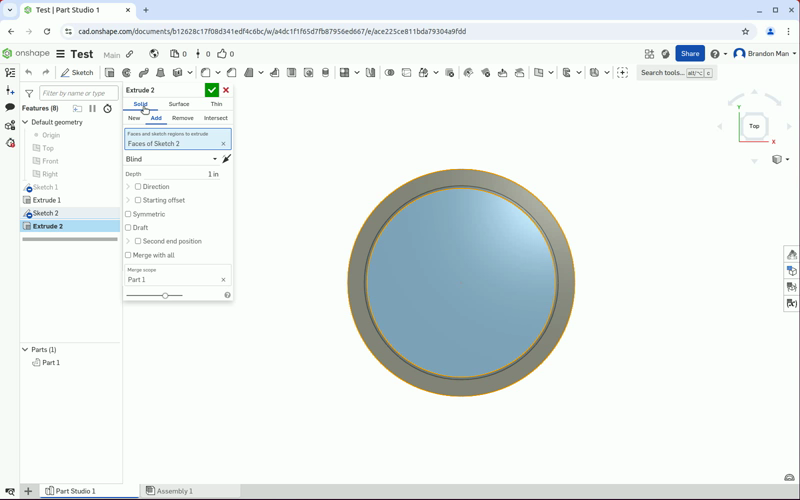
mouse_move(137, 120)
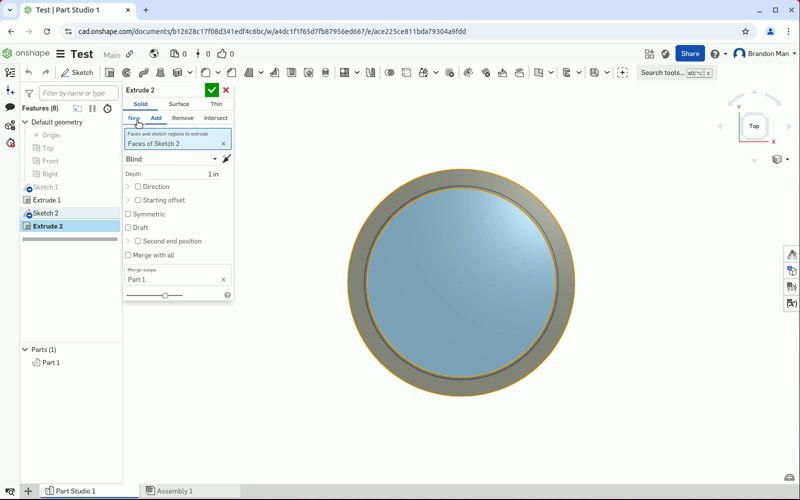
click(137, 120)
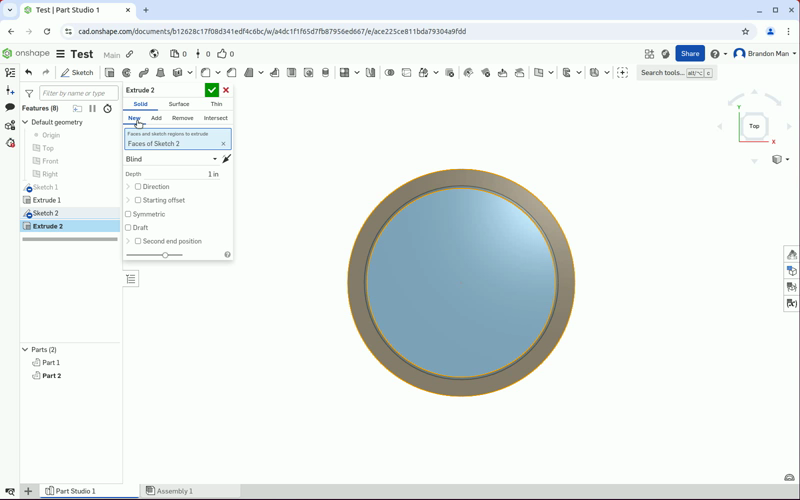
key(tab, 4)
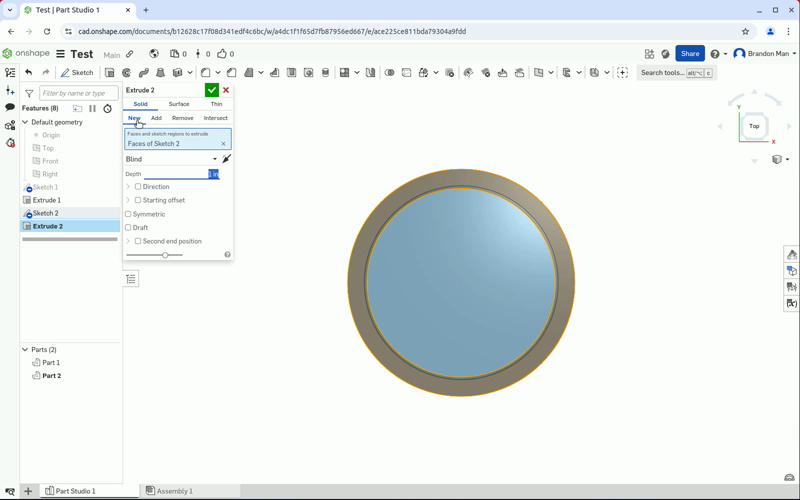
text(19.738)
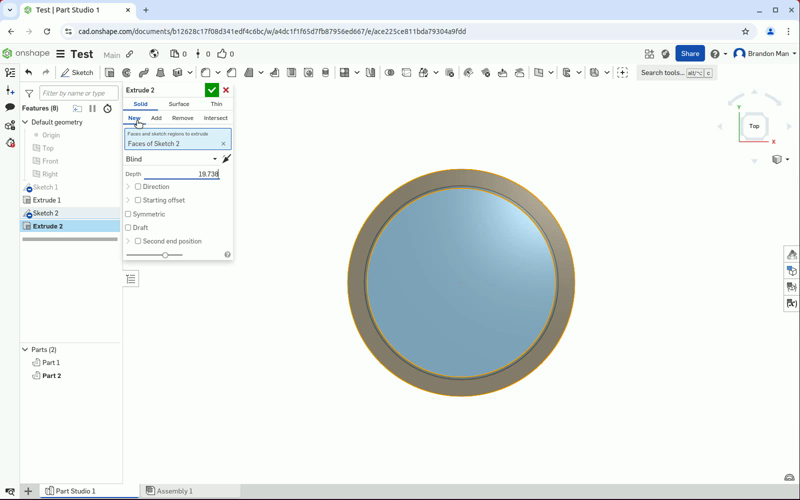
key(enter)
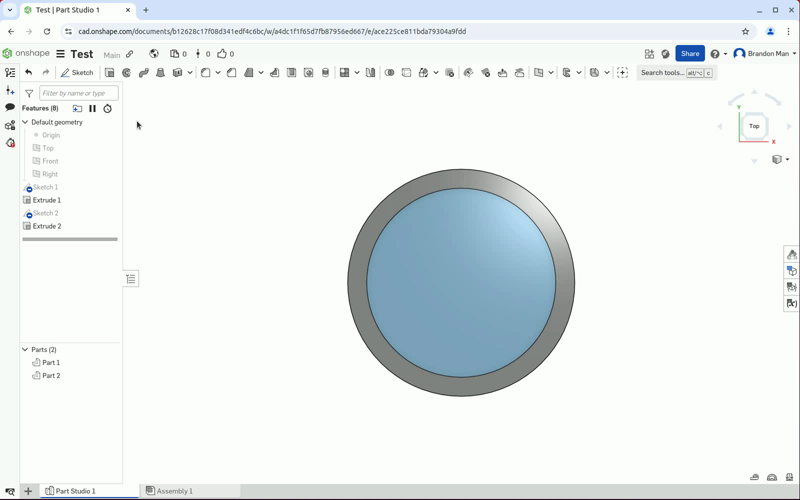
key(shift+h)
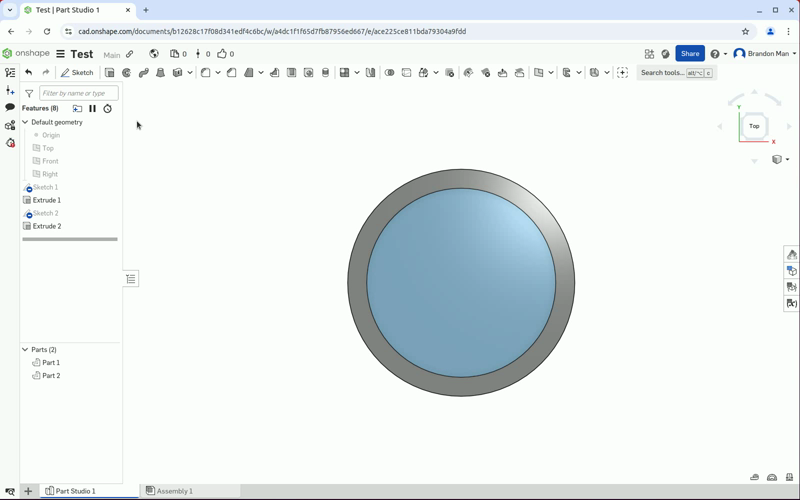
key(shift+h)
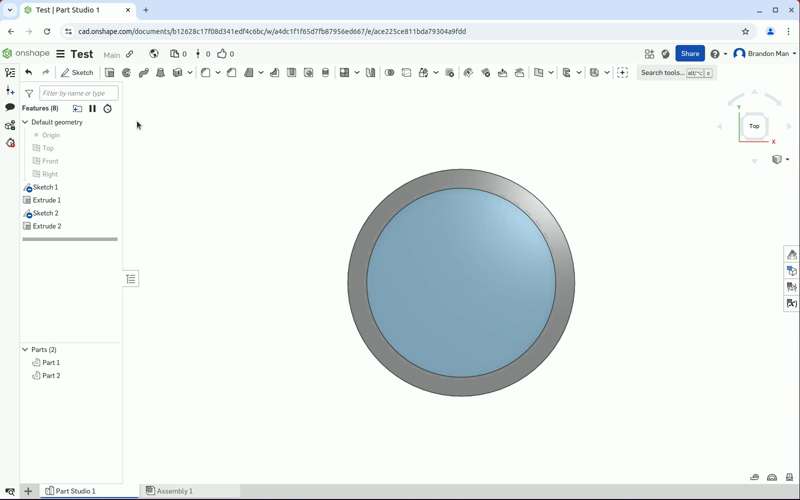
key(shift+7)
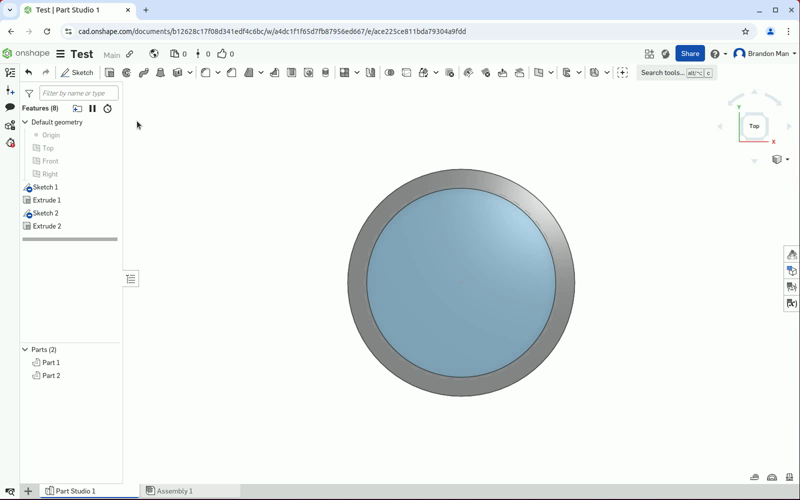
key(up, 3)
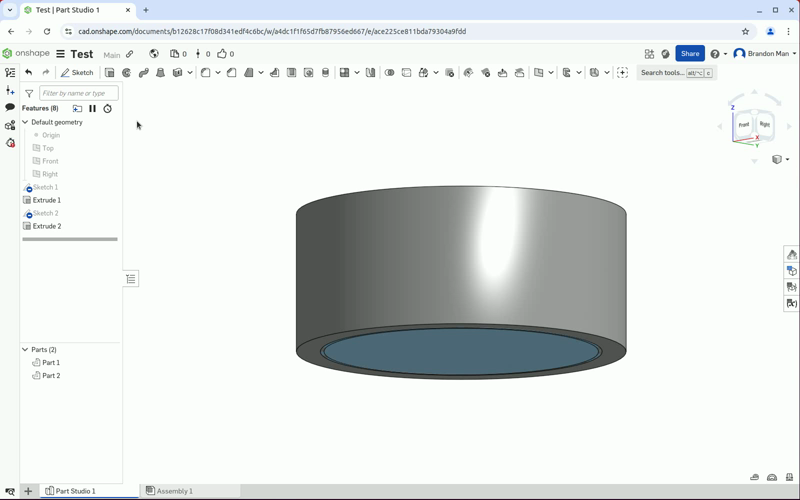
key(left, 3)
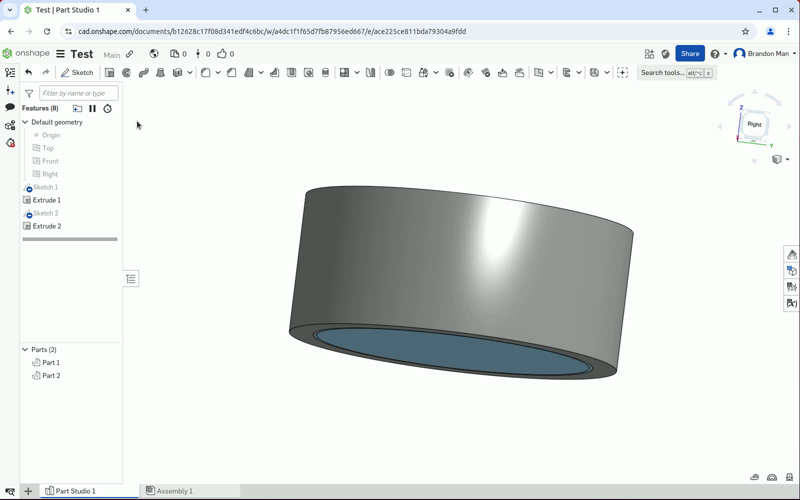
key(right, 3)
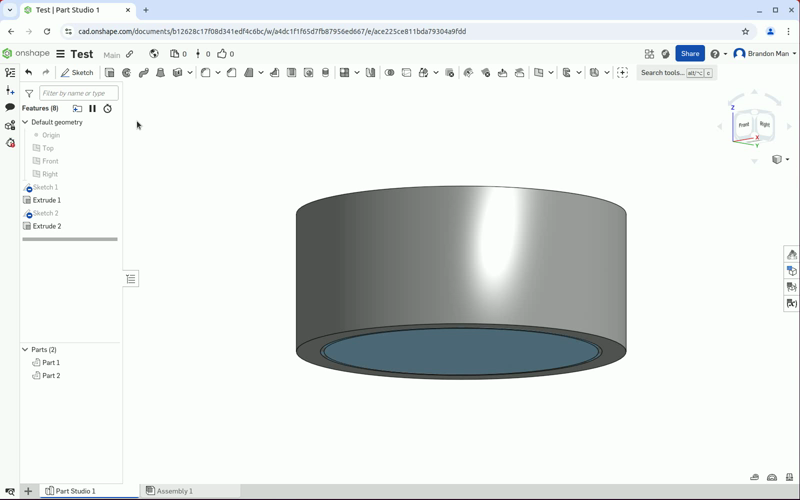
key(down, 3)
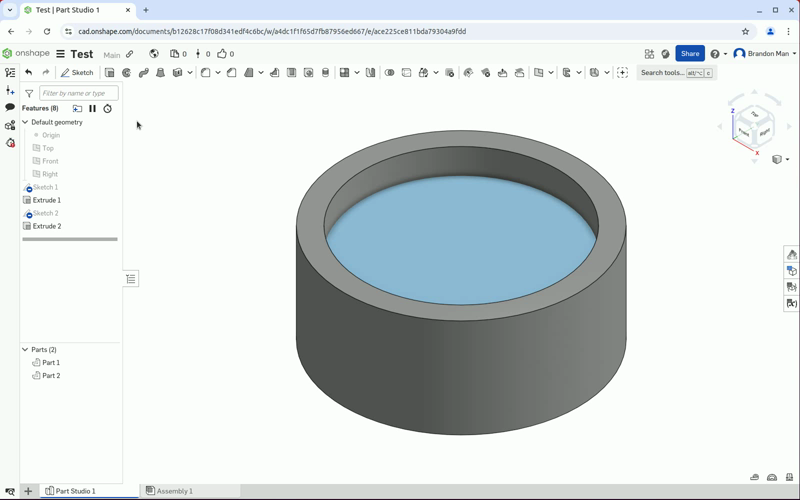
mouse_move(73, 189)
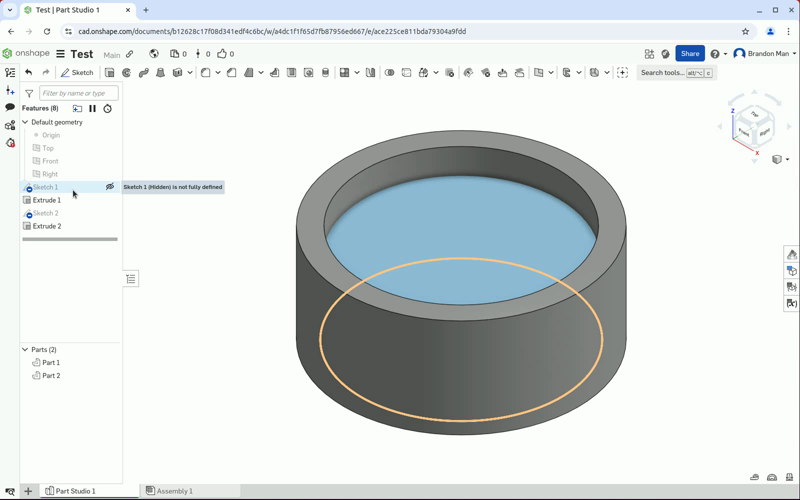
click(73, 189)